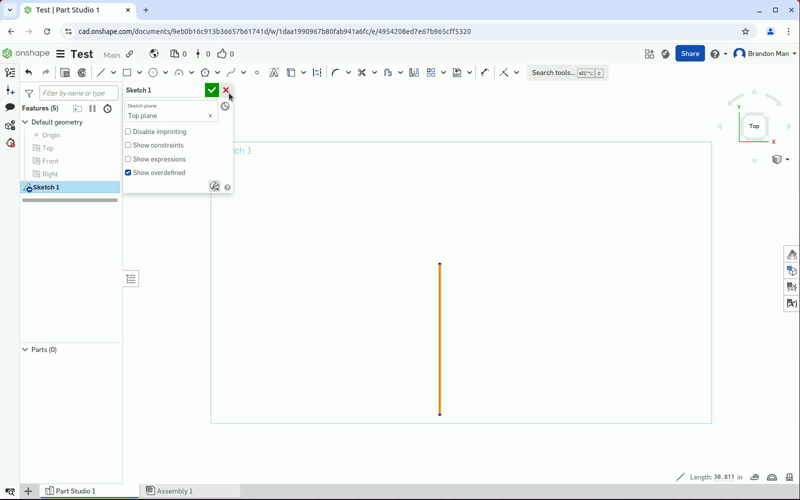
key(shift+h)
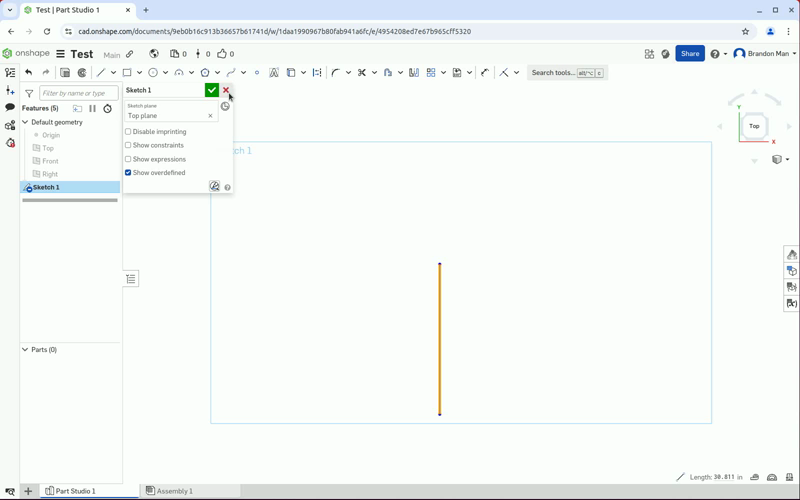
key(shift+s)
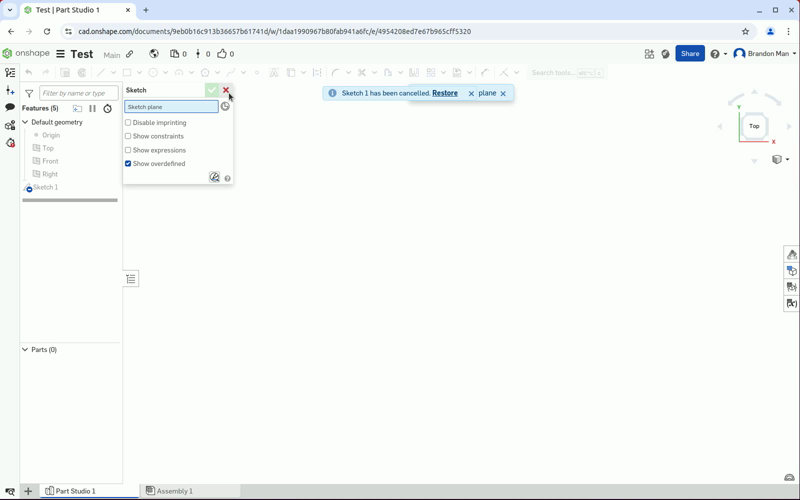
mouse_move(73, 150)
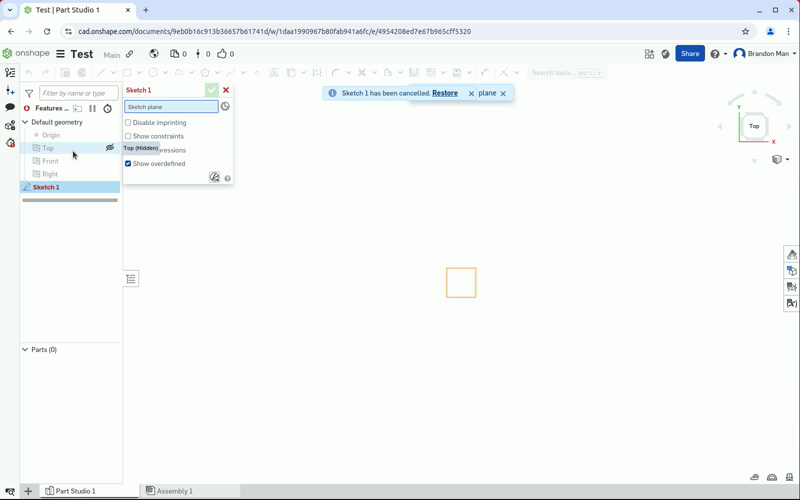
click(73, 150)
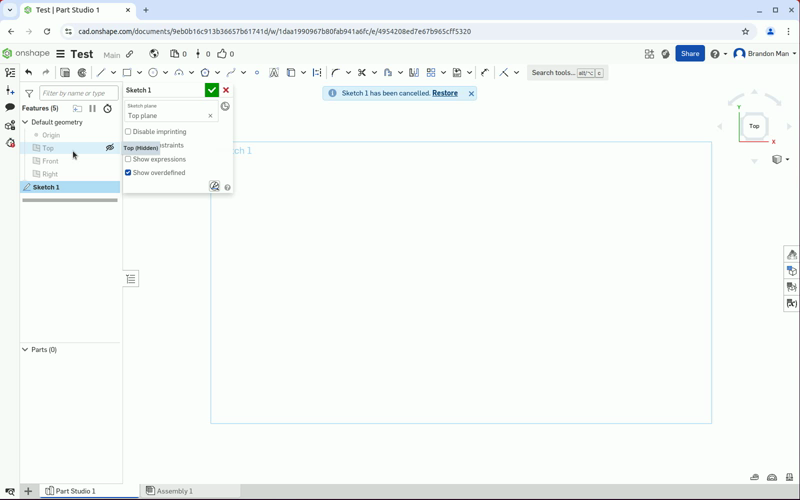
mouse_move(73, 352)
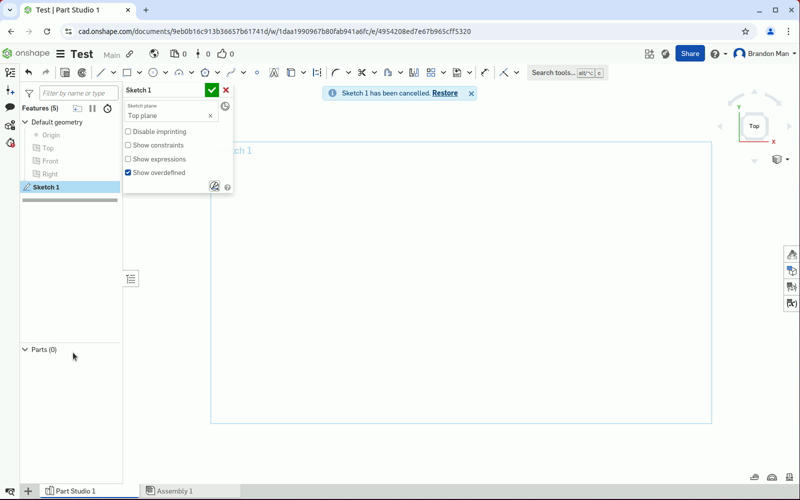
key(y)
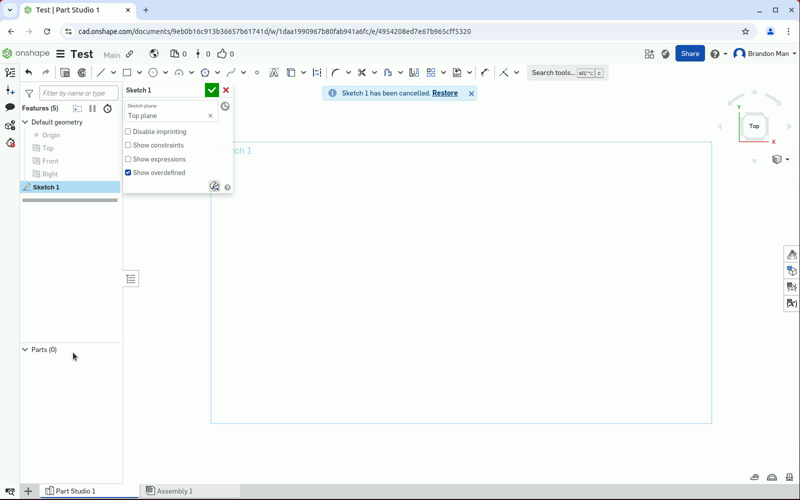
key(c)
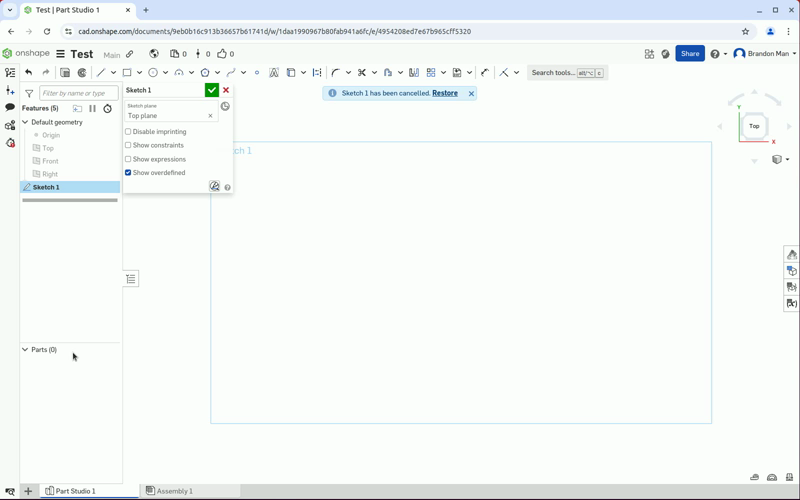
key_down(shift)
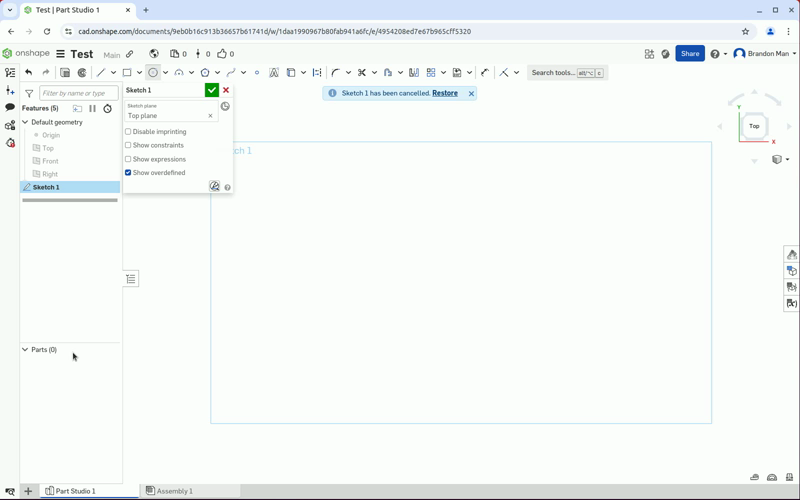
mouse_move(418, 219)
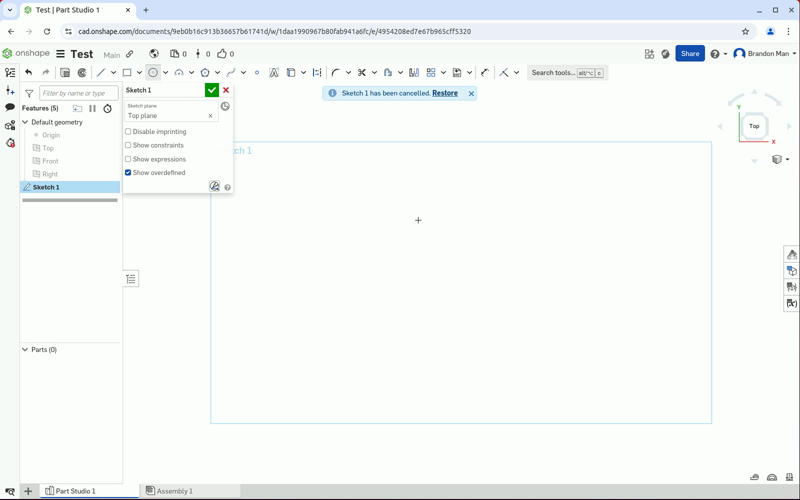
click(418, 219)
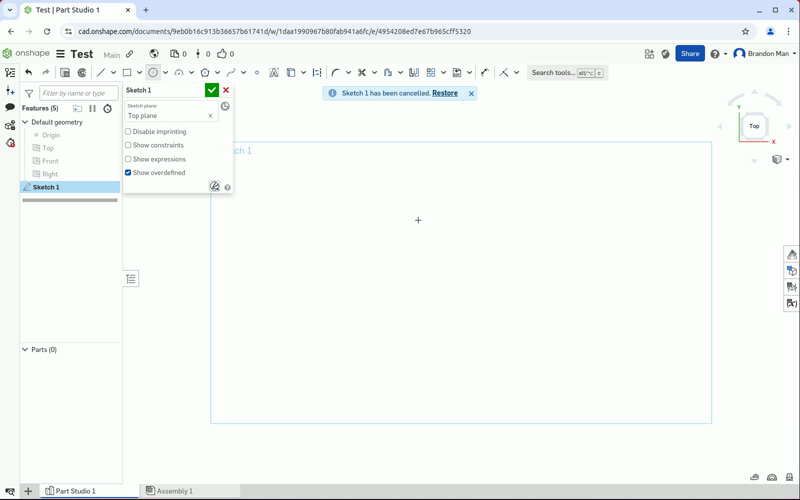
key_up(shift)
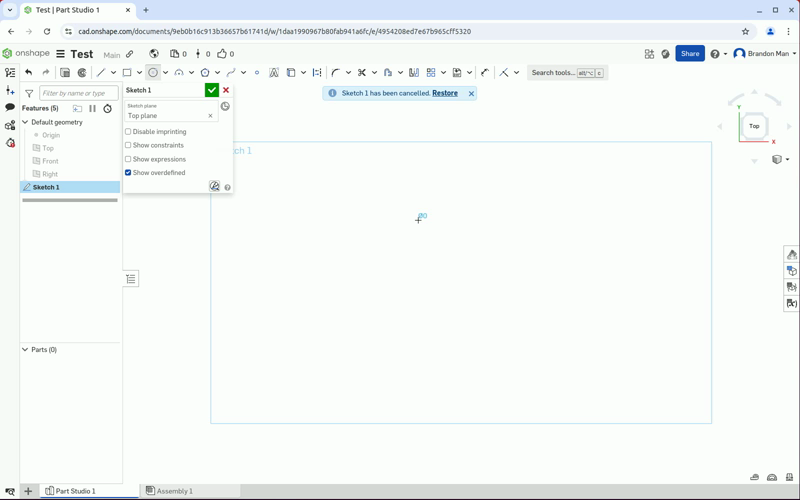
mouse_move(454, 219)
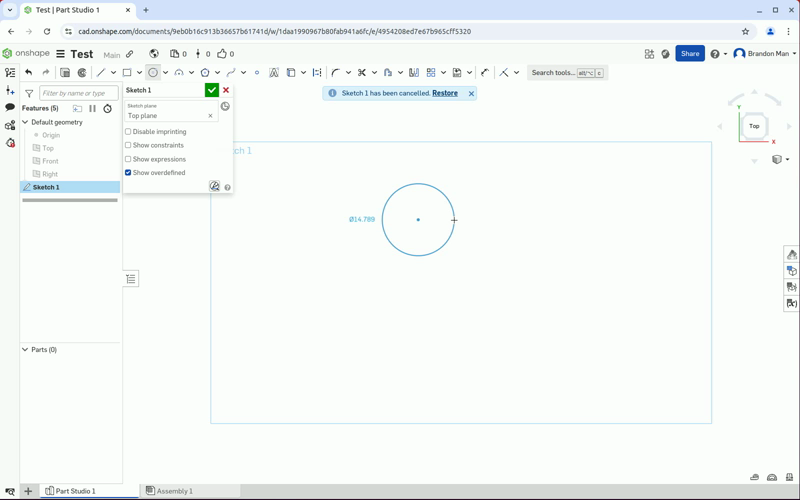
click(454, 219)
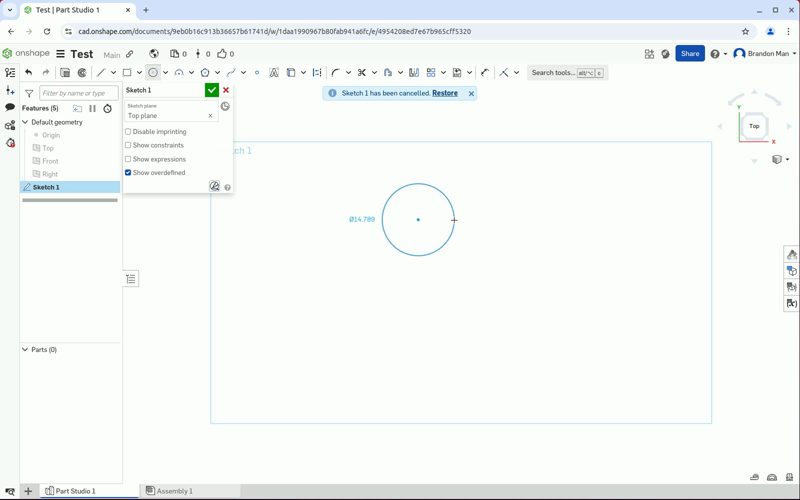
key(esc)
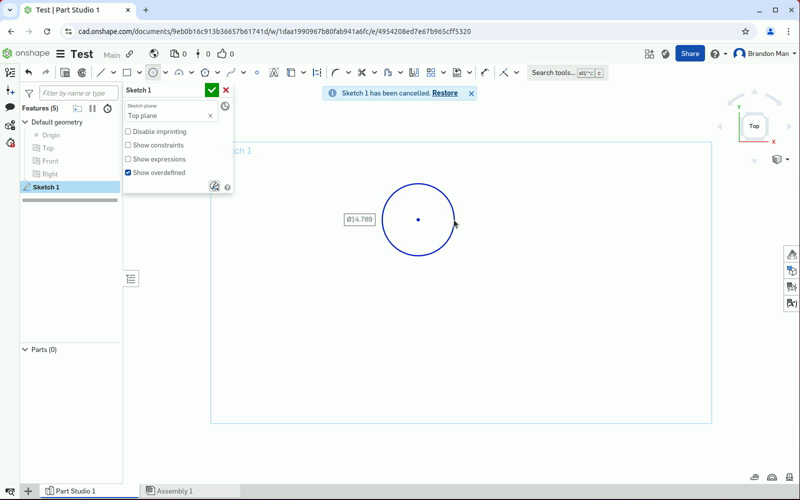
mouse_move(415, 220)
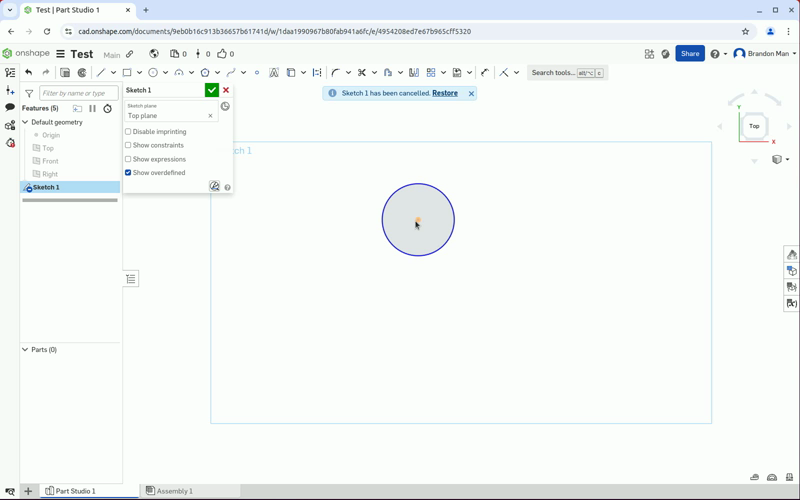
click(415, 220)
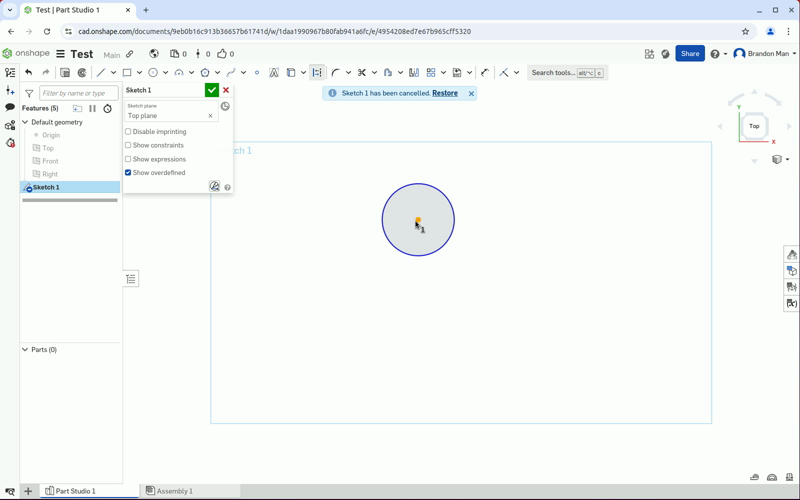
mouse_move(73, 352)
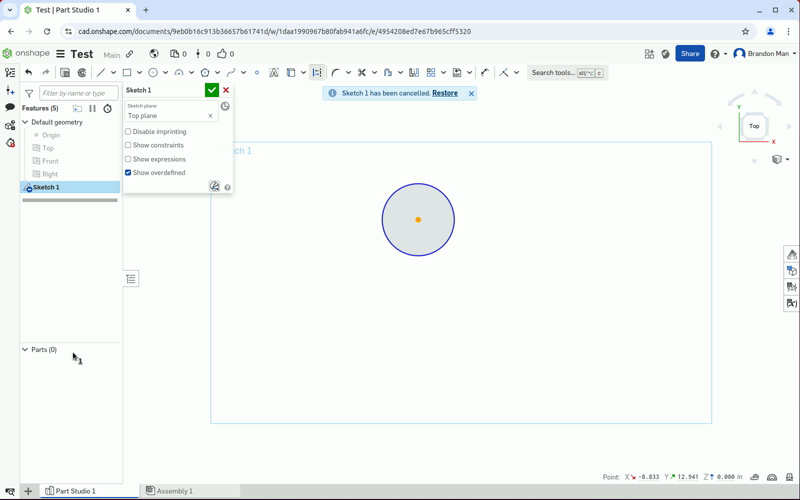
key(shift+y)
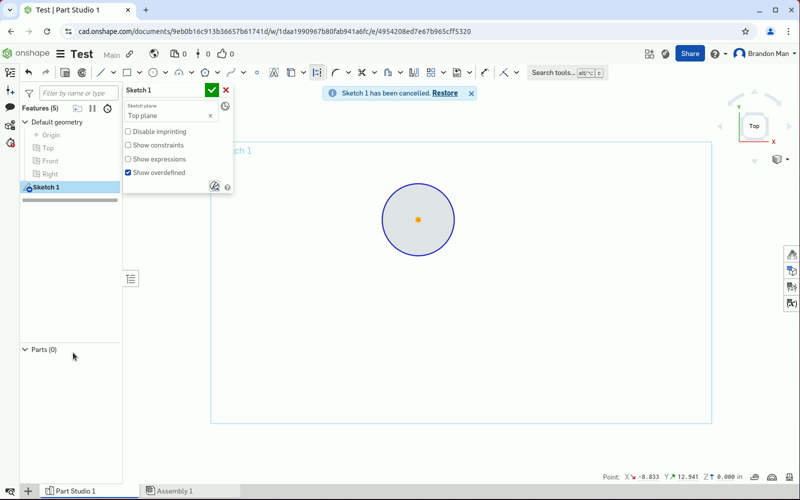
key(shift+e)
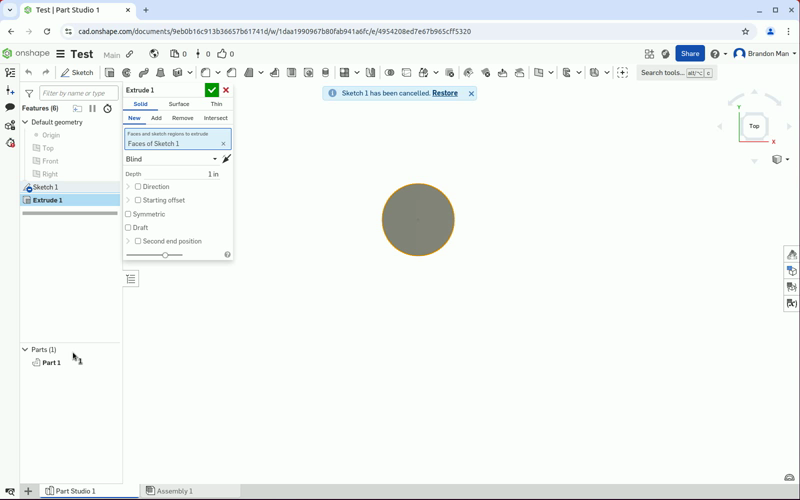
mouse_move(143, 106)
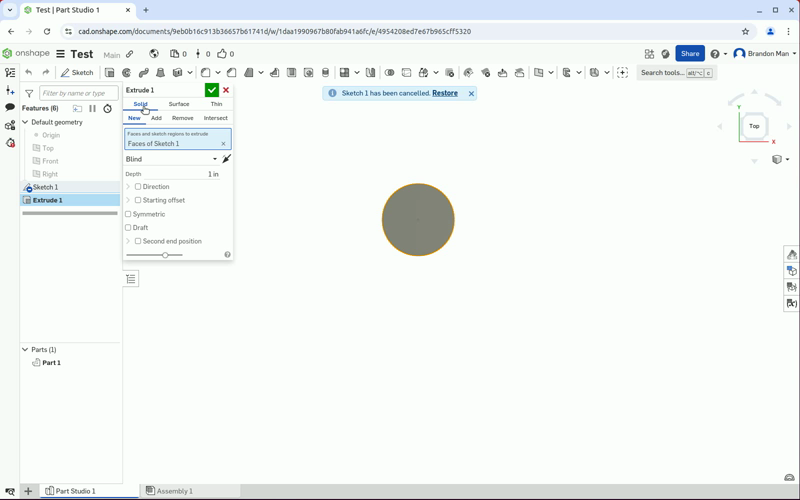
click(143, 106)
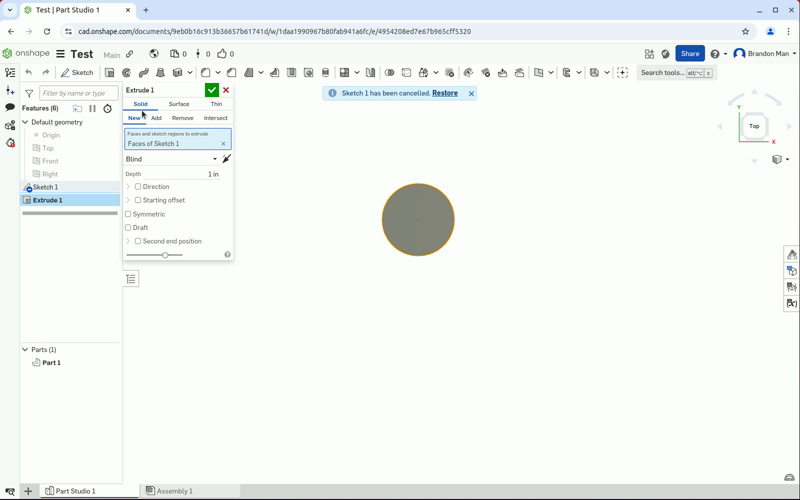
mouse_move(137, 120)
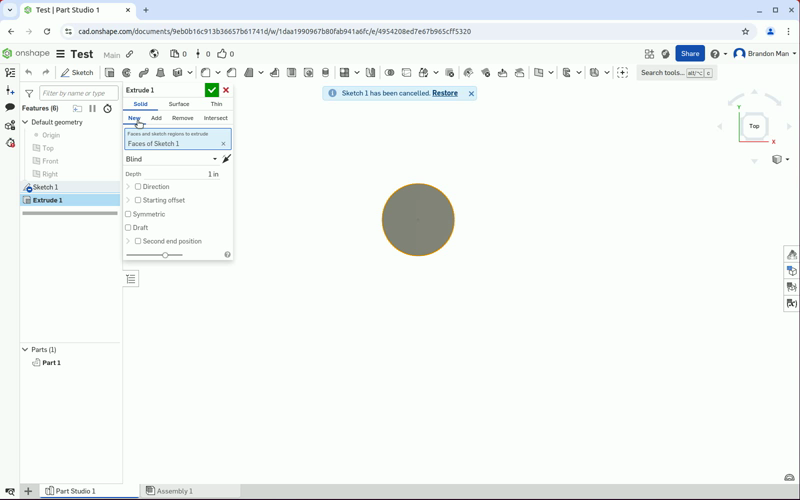
click(137, 120)
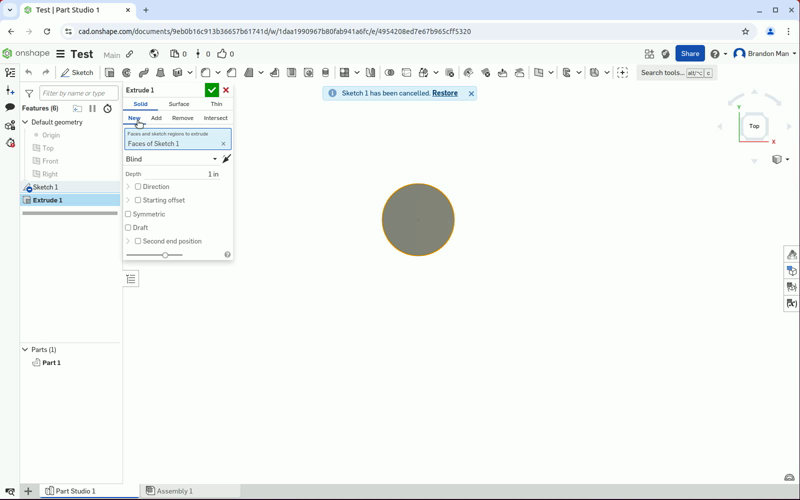
key(tab, 4)
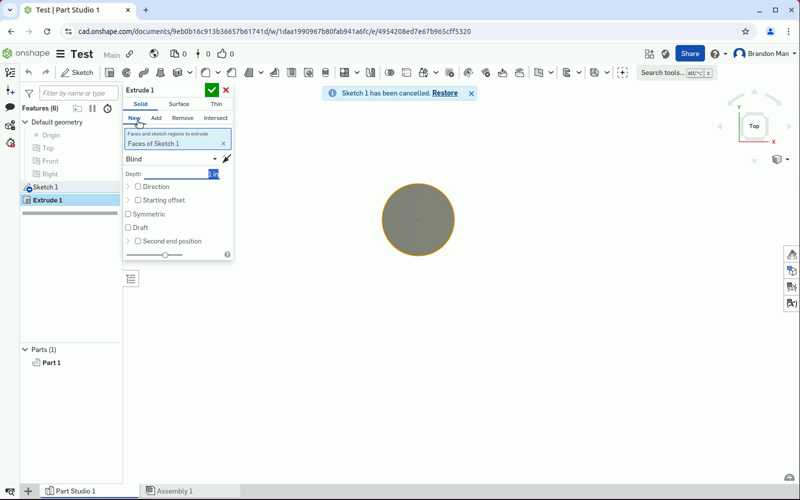
text(23.108)
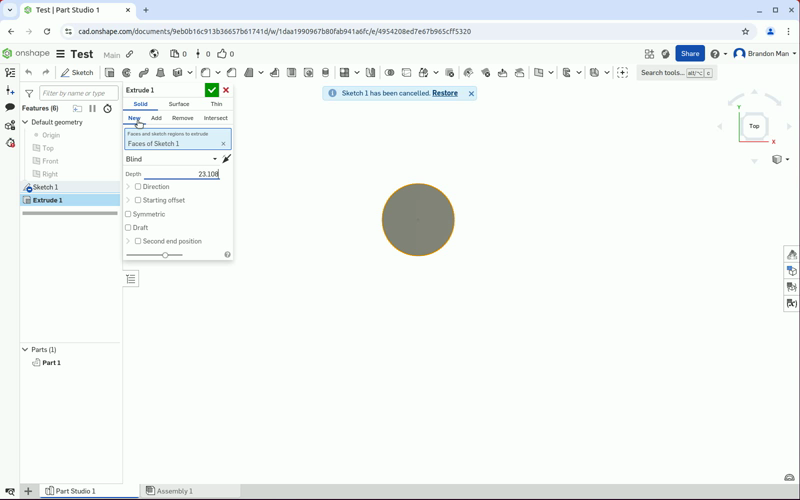
key(enter)
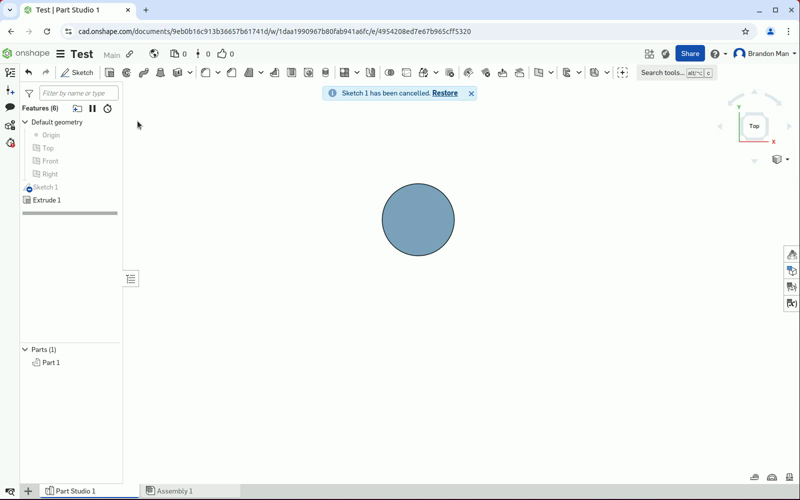
key(shift+h)
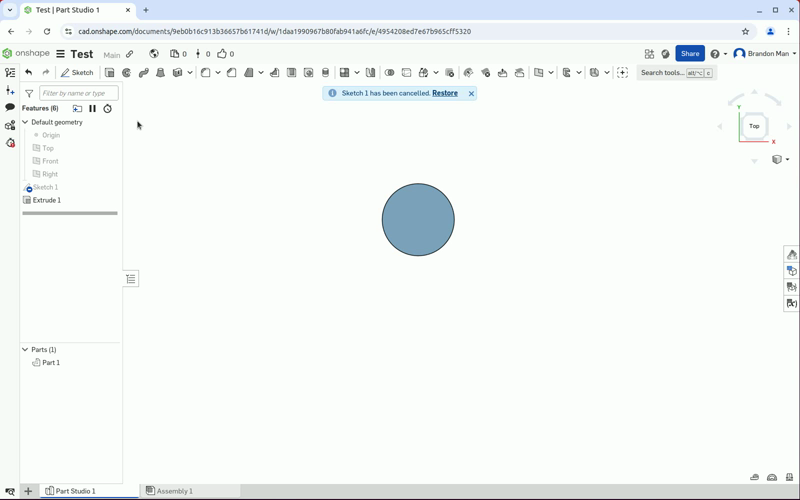
key(shift+h)
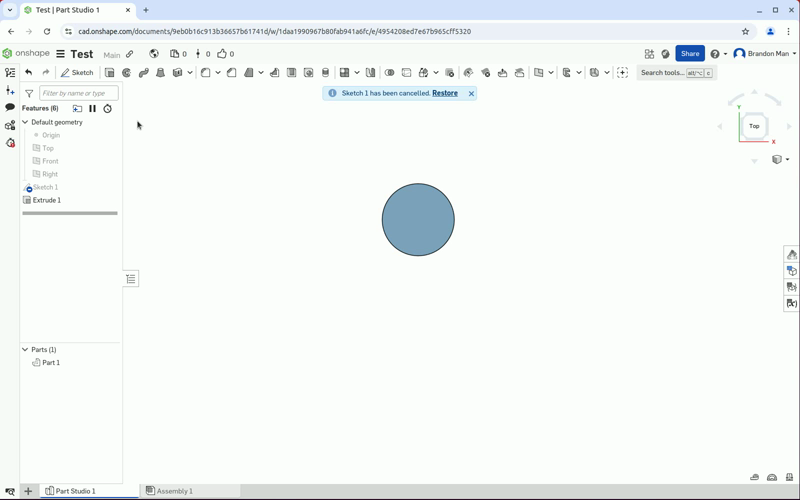
mouse_move(73, 189)
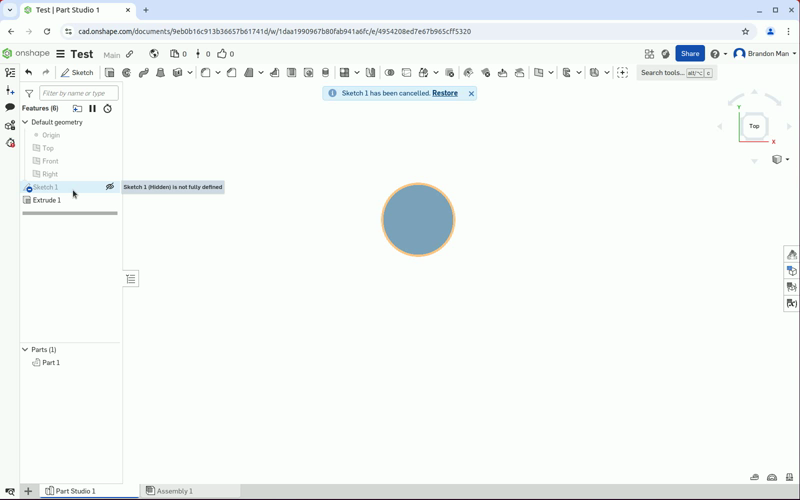
click(73, 189)
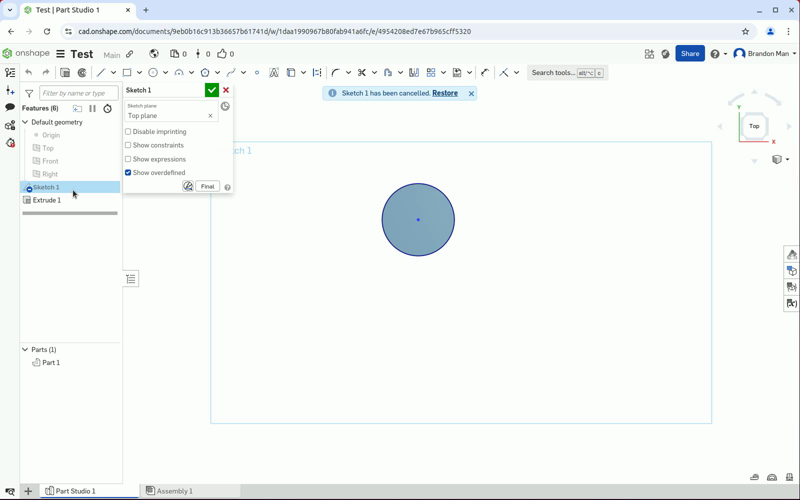
mouse_move(229, 92)
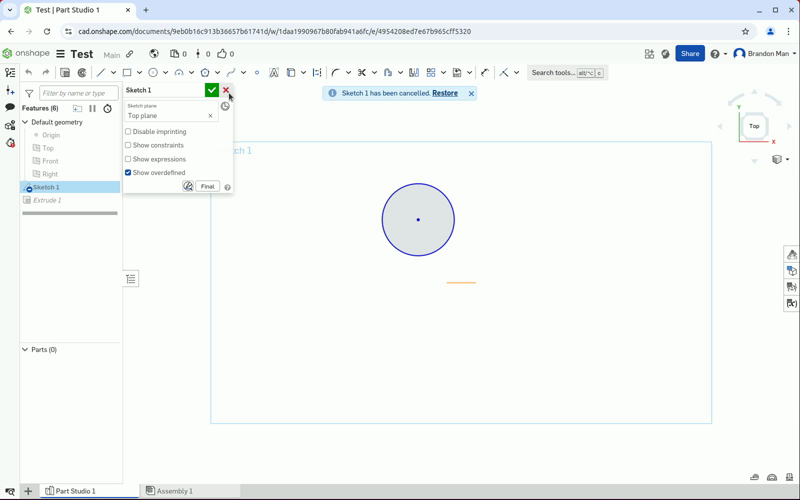
click(229, 92)
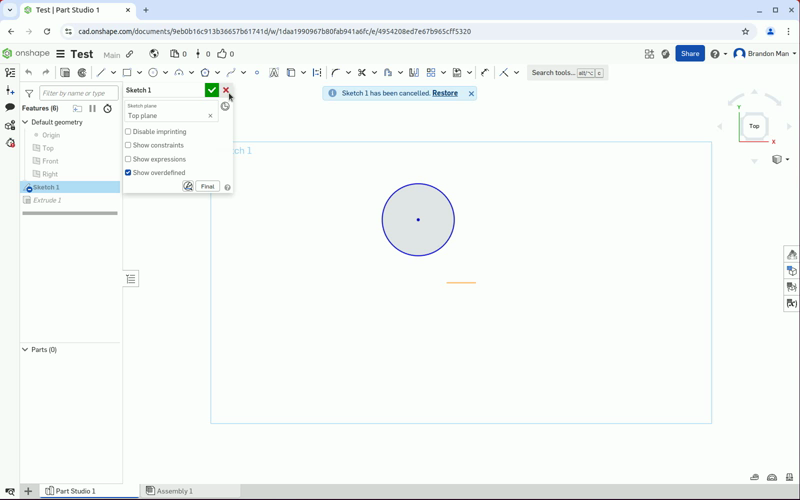
key(shift+s)
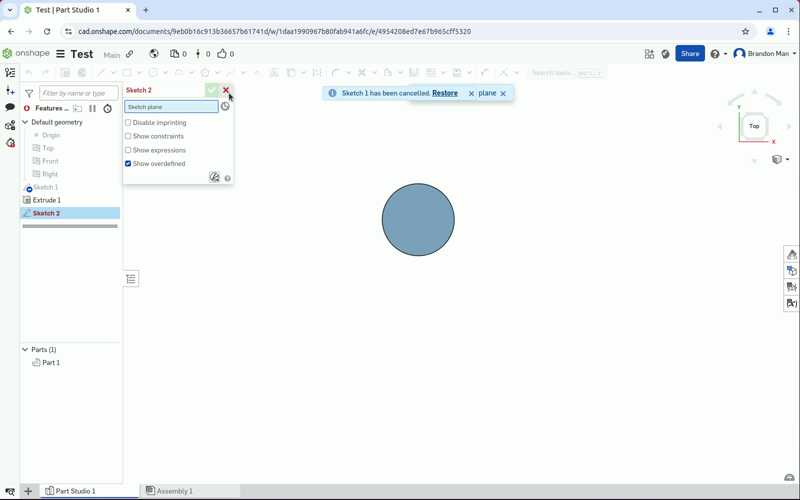
mouse_move(73, 150)
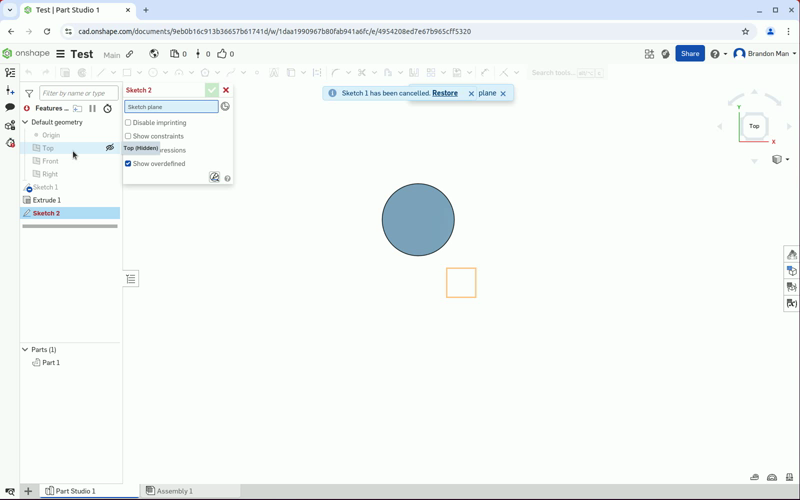
click(73, 150)
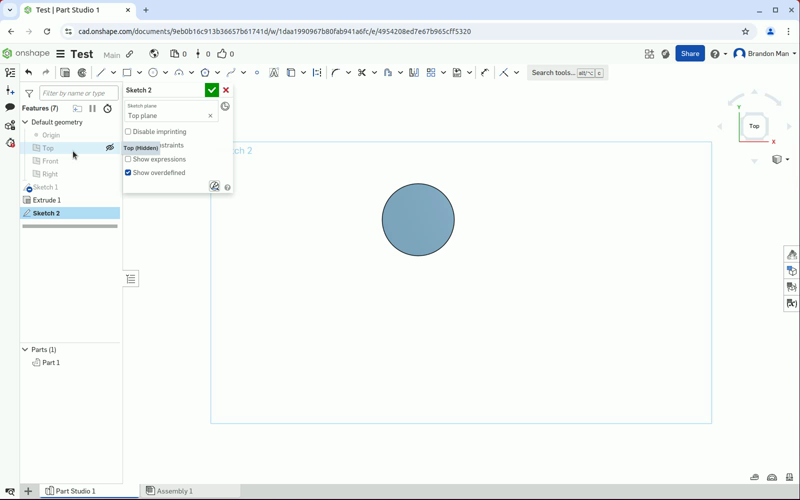
mouse_move(73, 352)
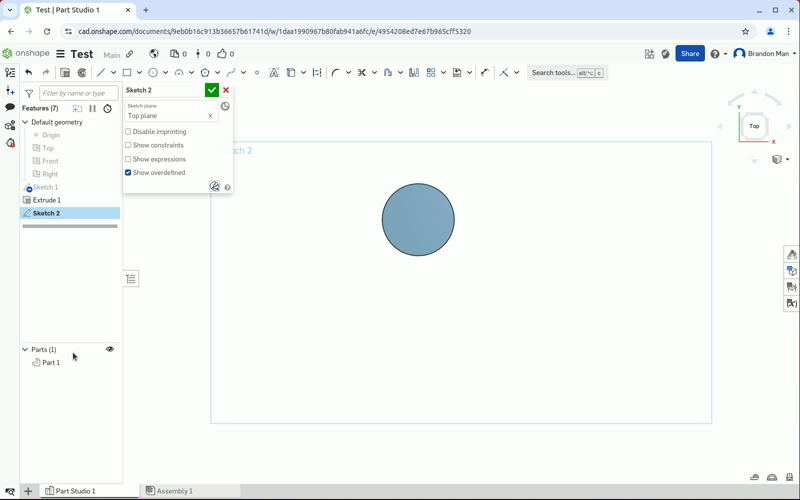
key(y)
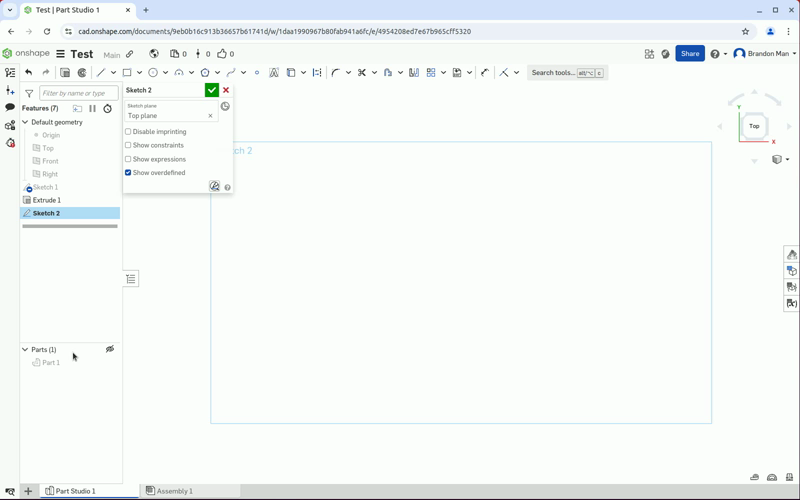
key(c)
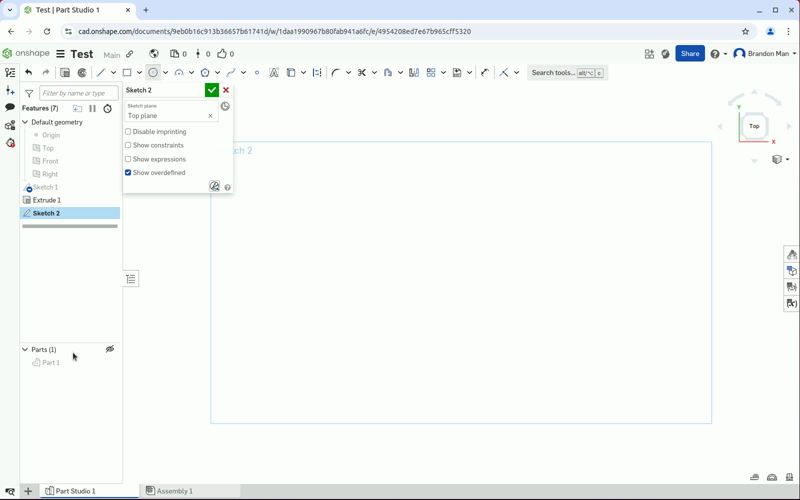
key_down(shift)
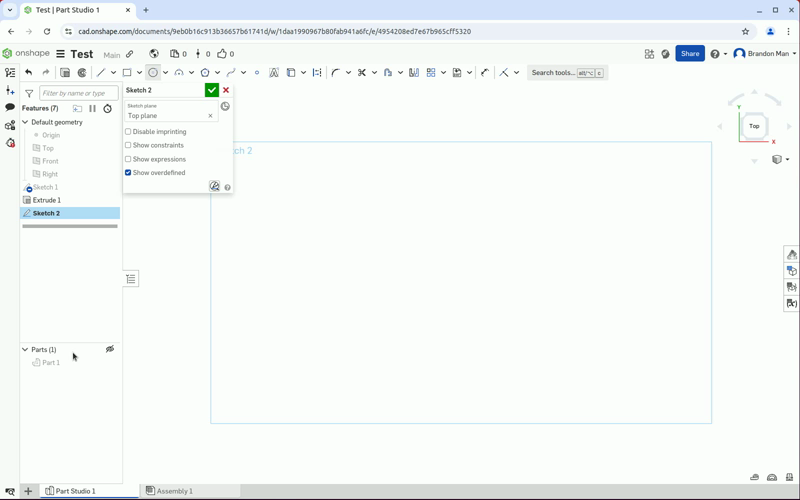
mouse_move(508, 225)
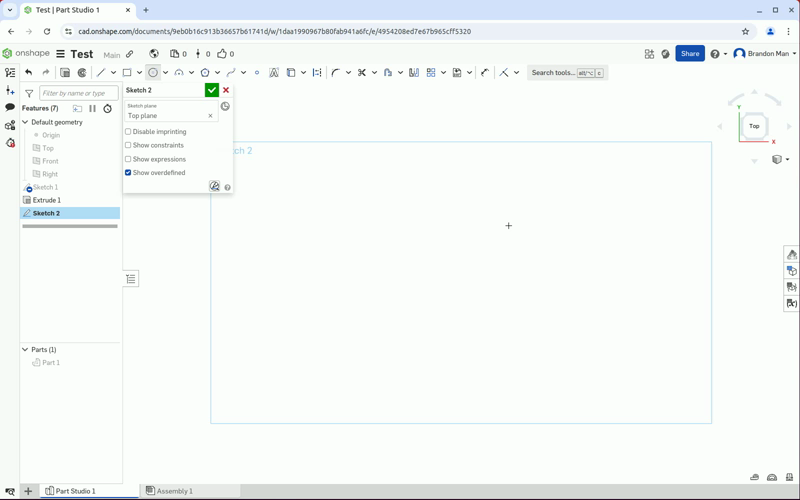
click(508, 225)
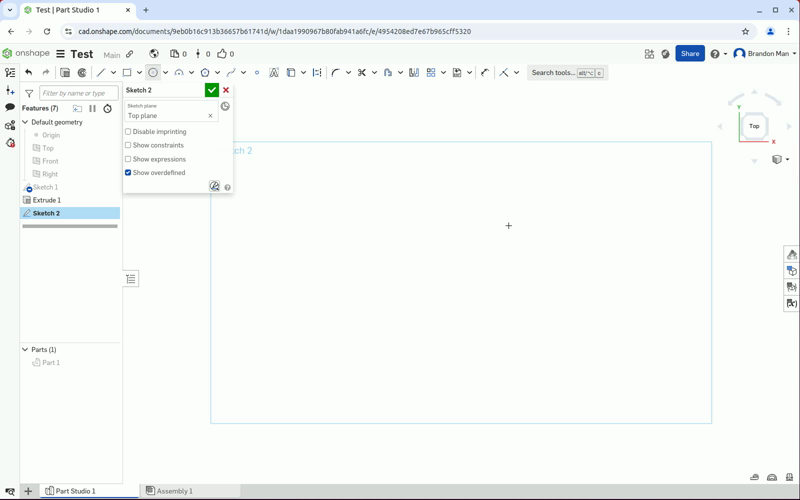
key_up(shift)
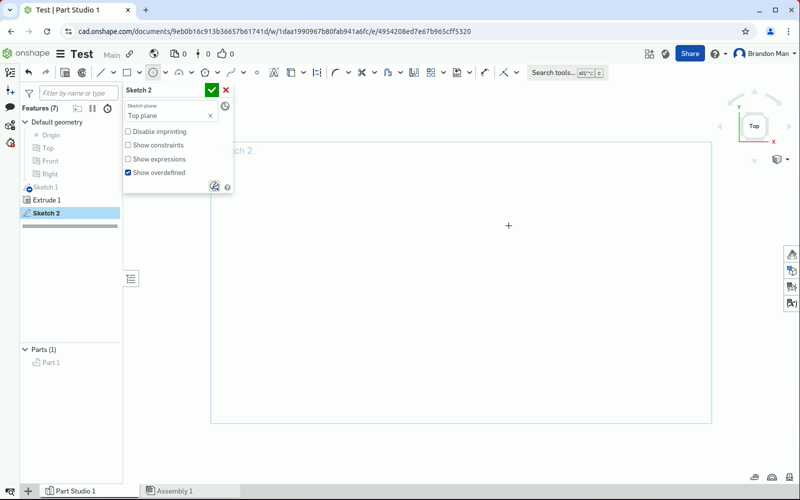
mouse_move(546, 225)
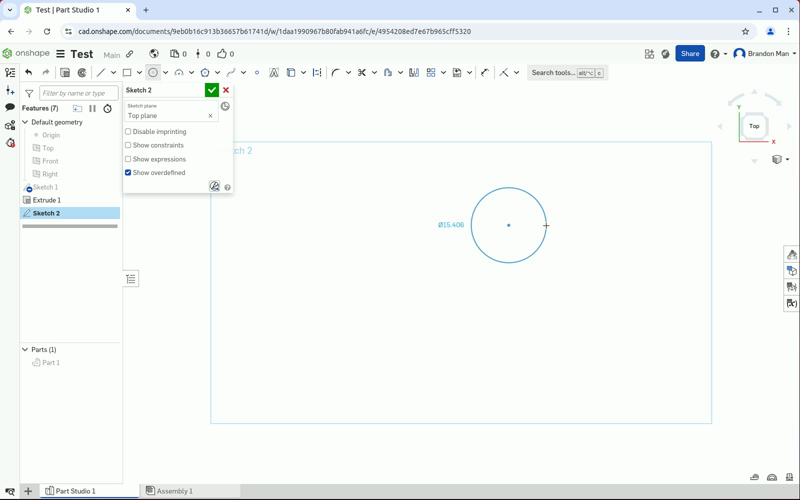
click(546, 225)
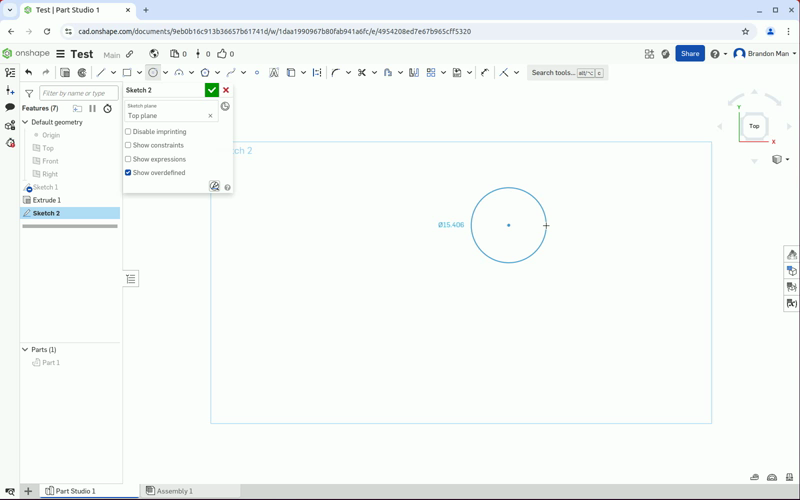
key(esc)
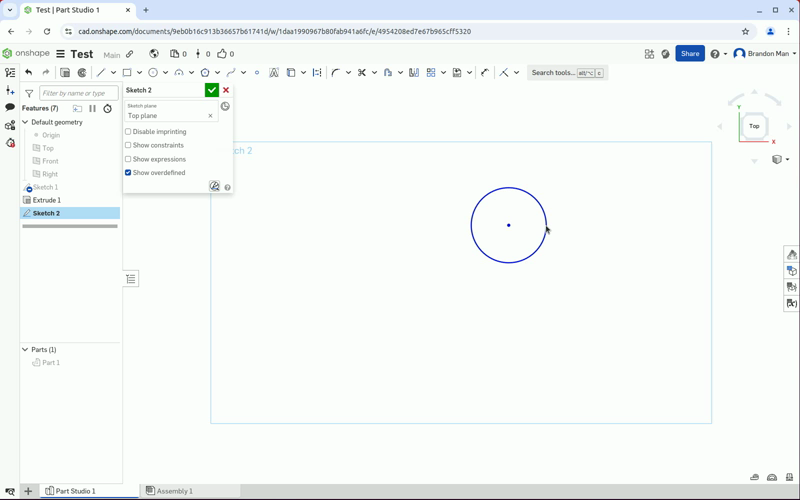
mouse_move(479, 221)
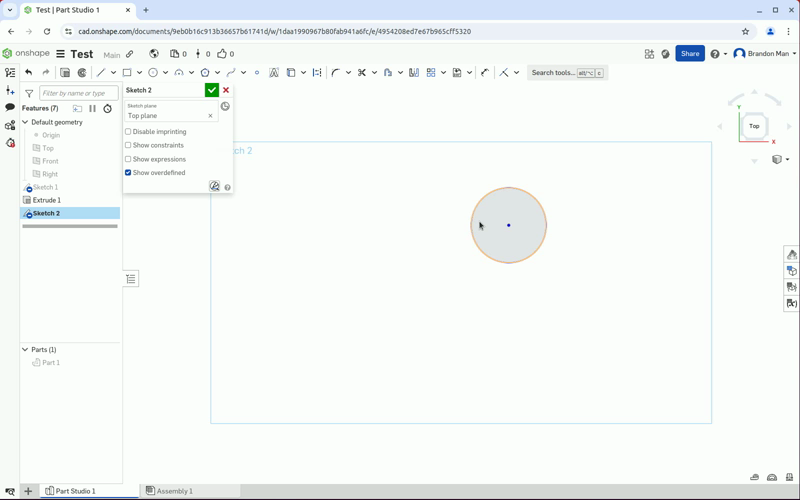
click(479, 221)
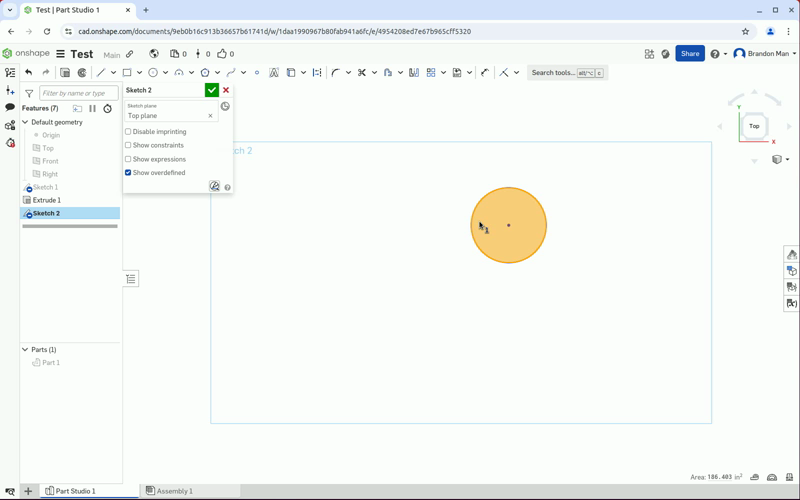
mouse_move(73, 352)
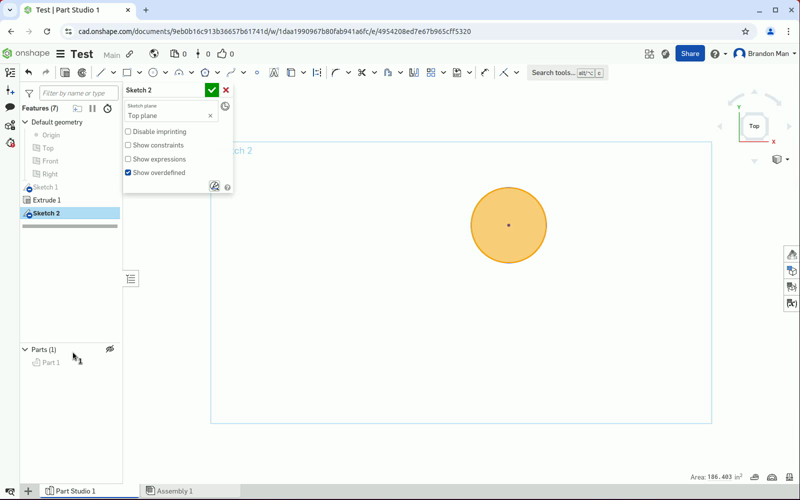
key(shift+y)
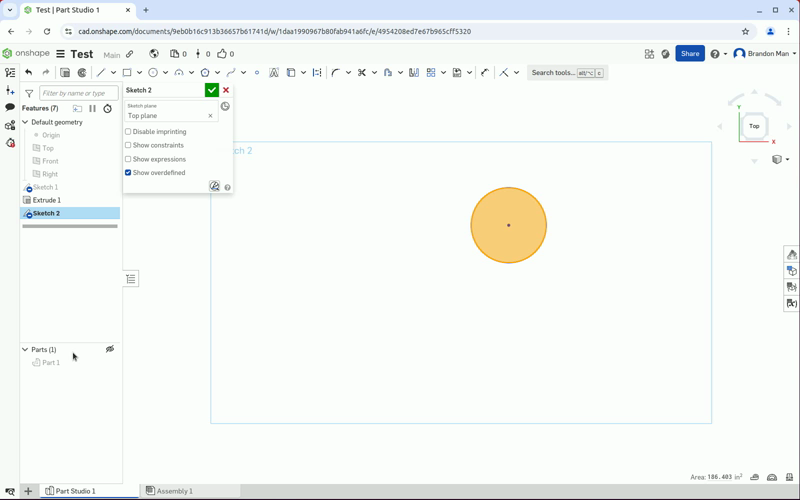
key(shift+e)
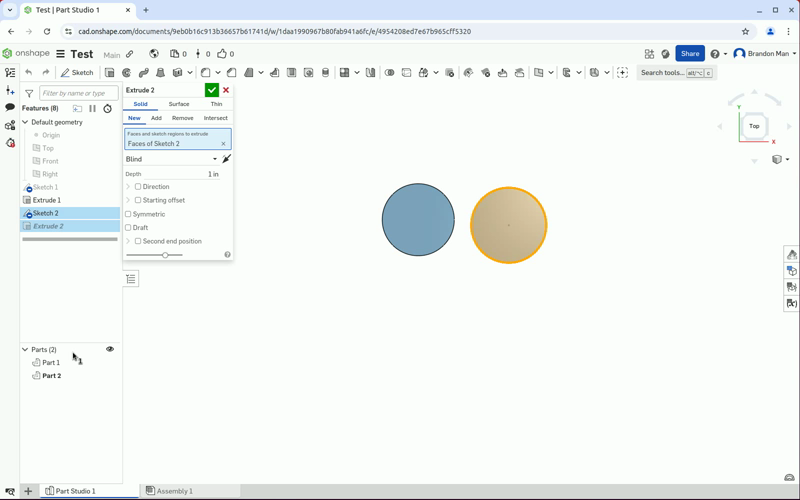
mouse_move(143, 106)
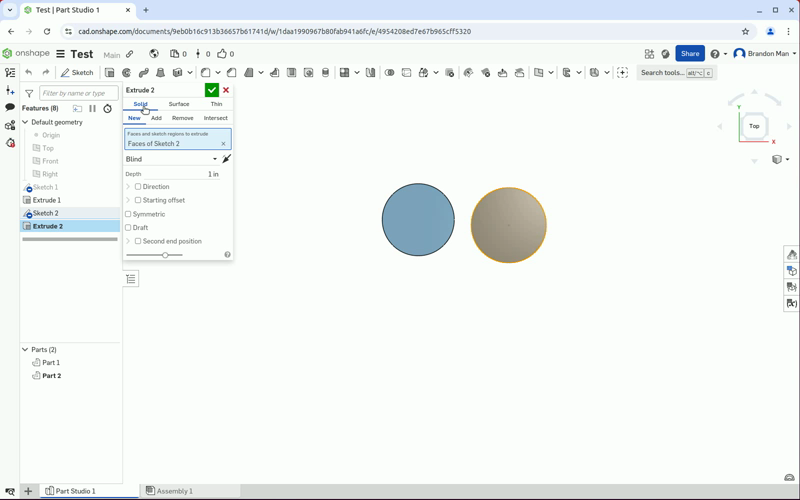
click(143, 106)
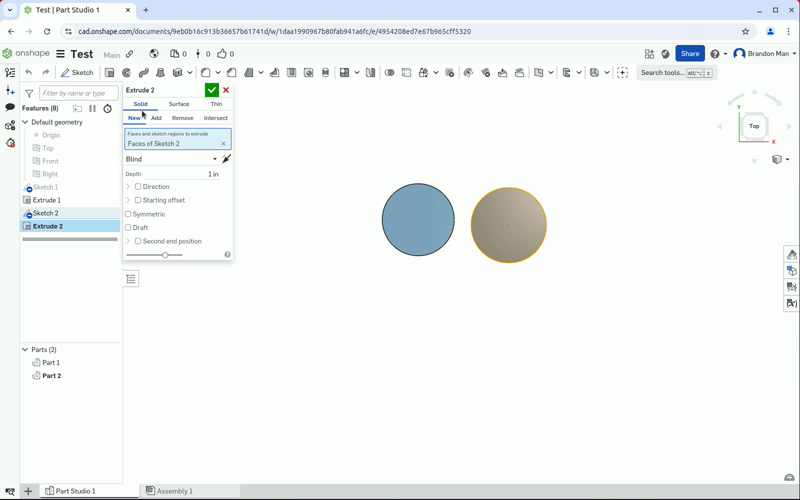
mouse_move(137, 120)
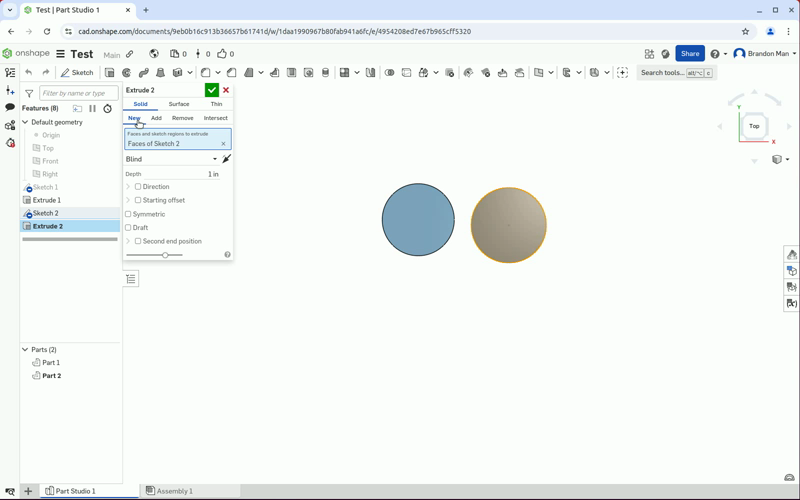
click(137, 120)
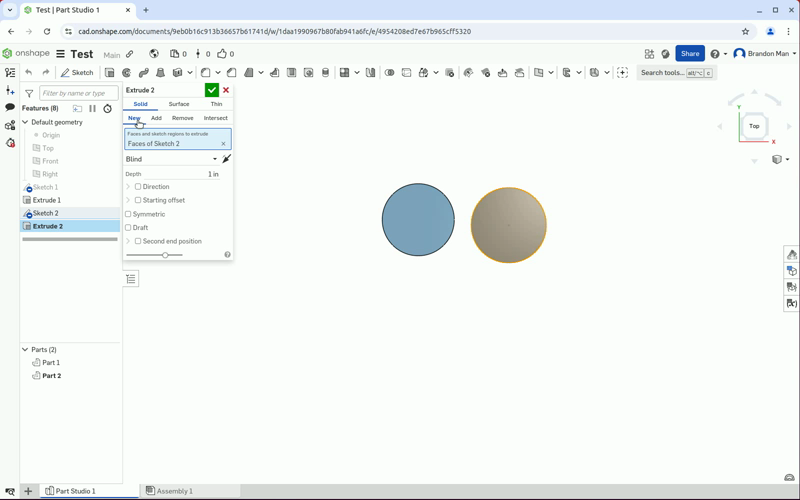
key(tab, 4)
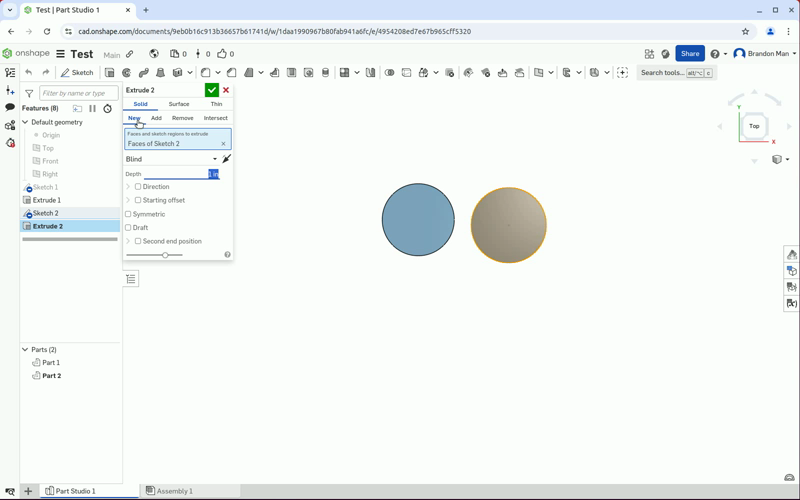
text(23.108)
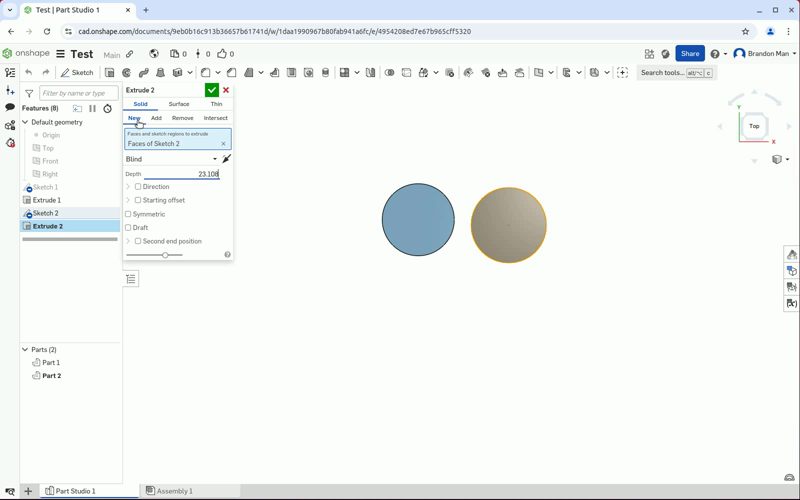
key(enter)
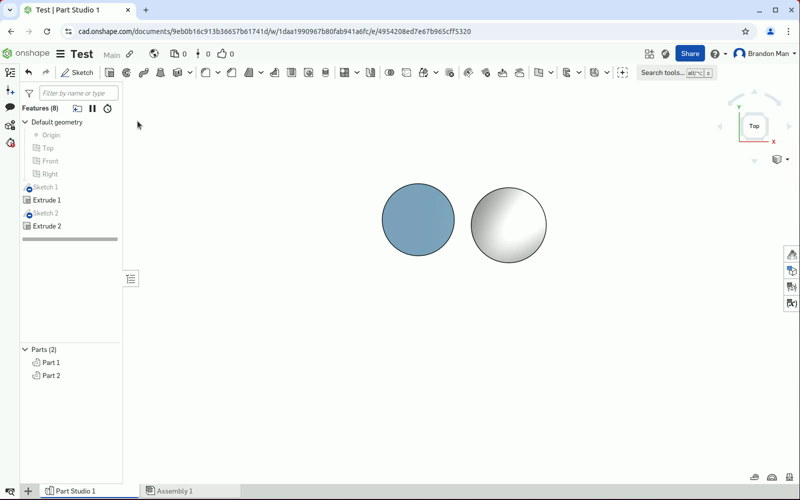
key(shift+h)
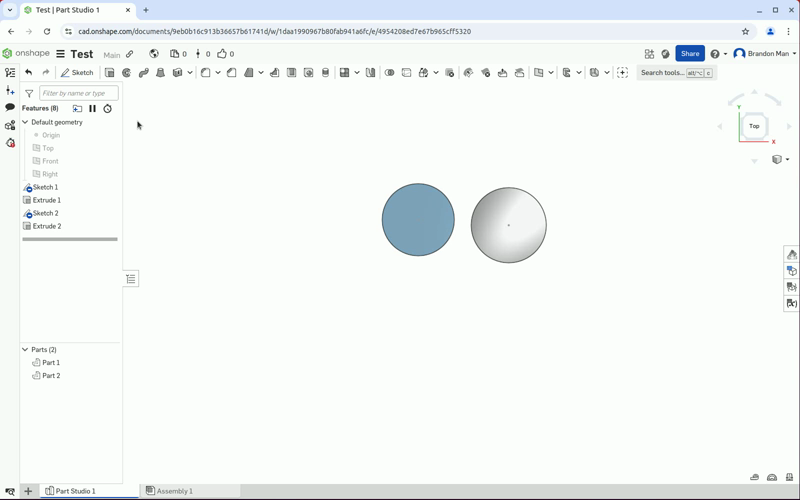
key(shift+h)
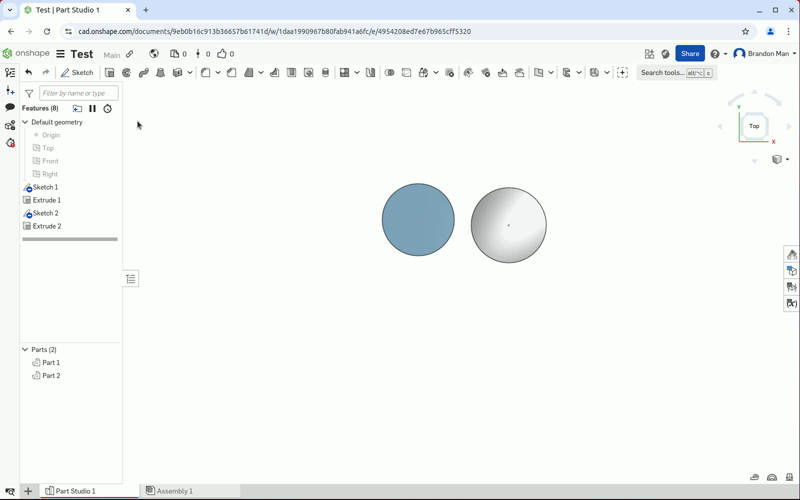
key(shift+7)
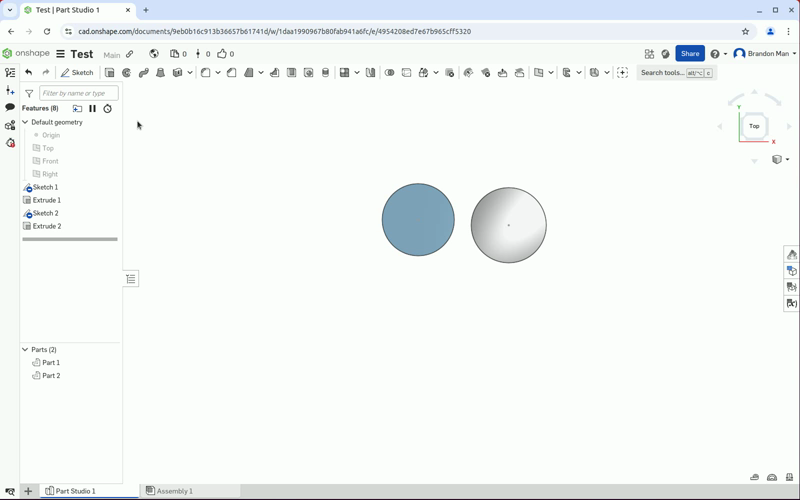
key(up, 3)
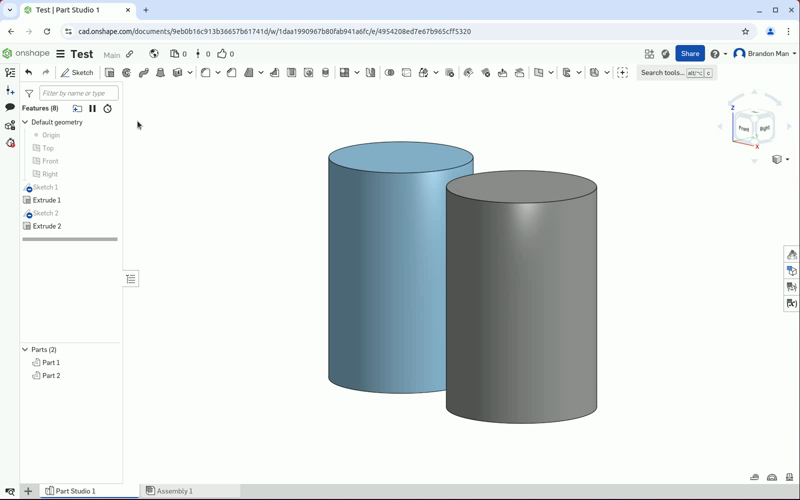
key(left, 3)
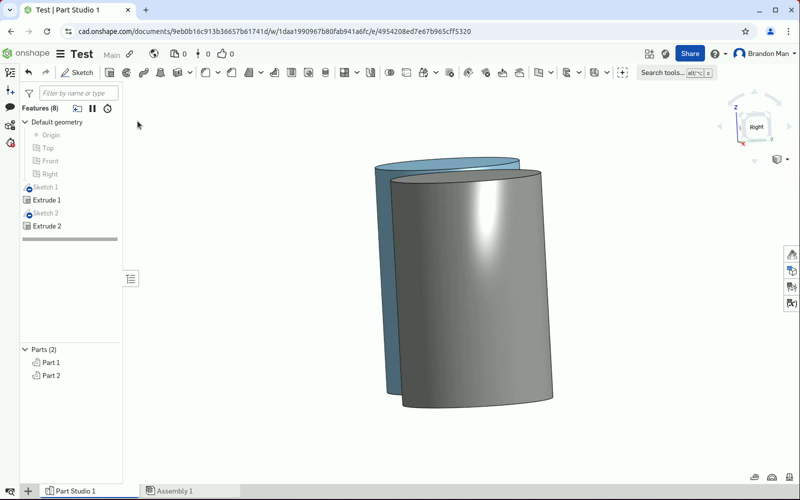
key(right, 3)
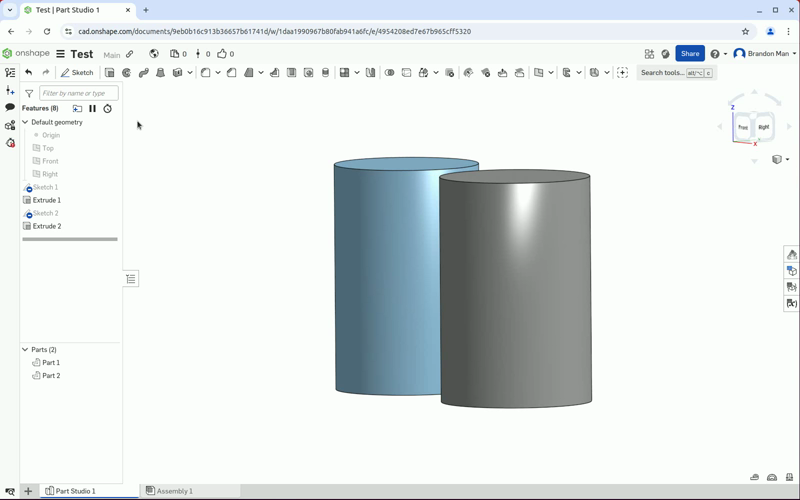
key(down, 3)
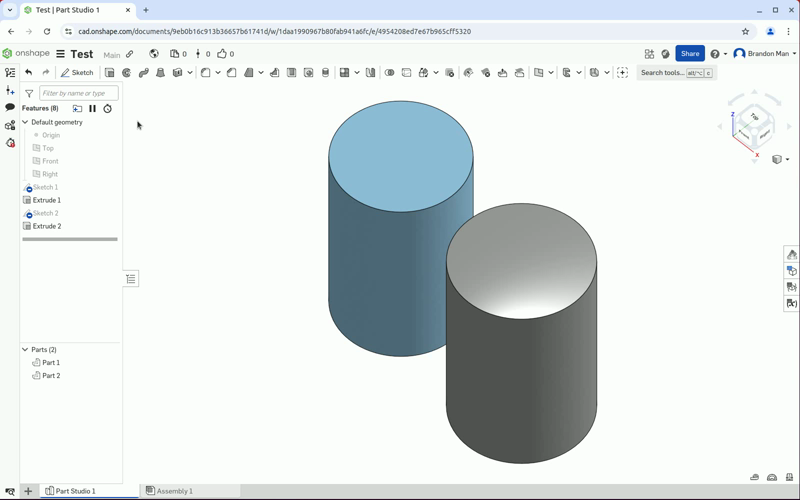
mouse_move(73, 189)
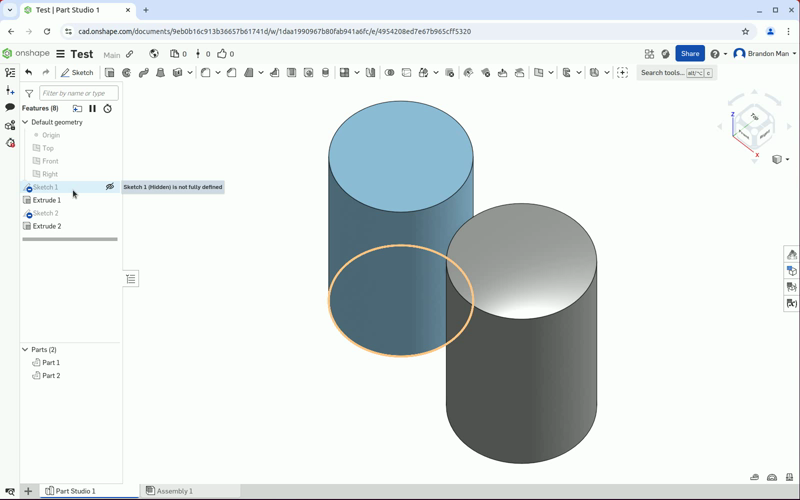
click(73, 189)